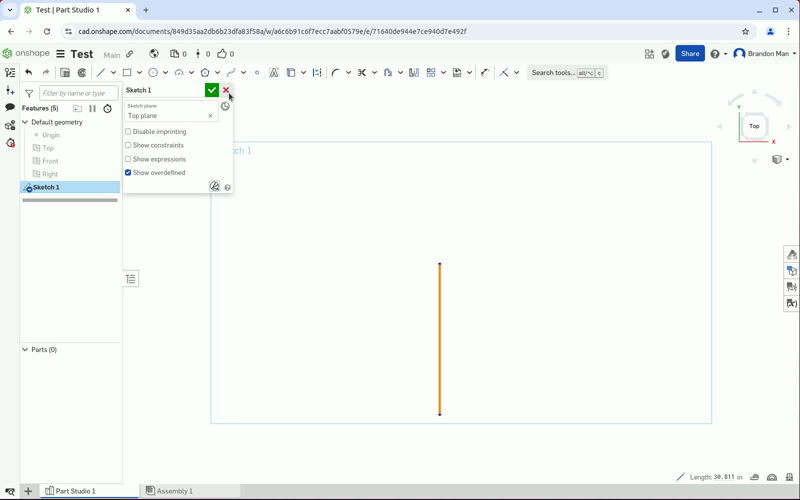
key(shift+h)
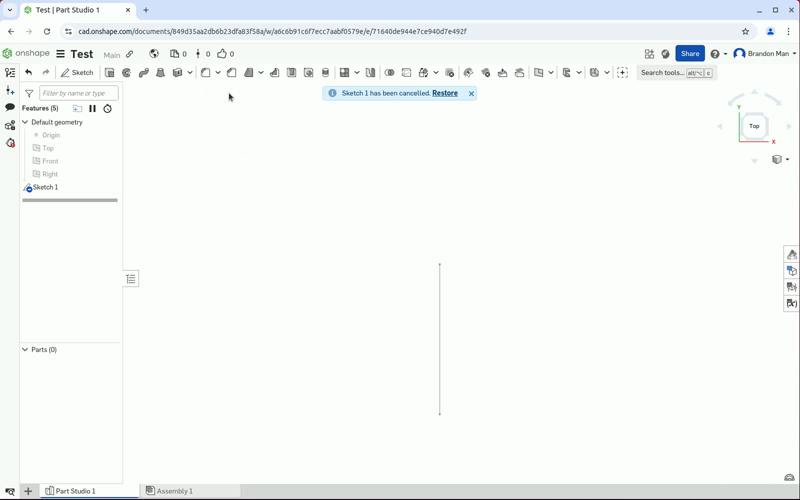
key(shift+s)
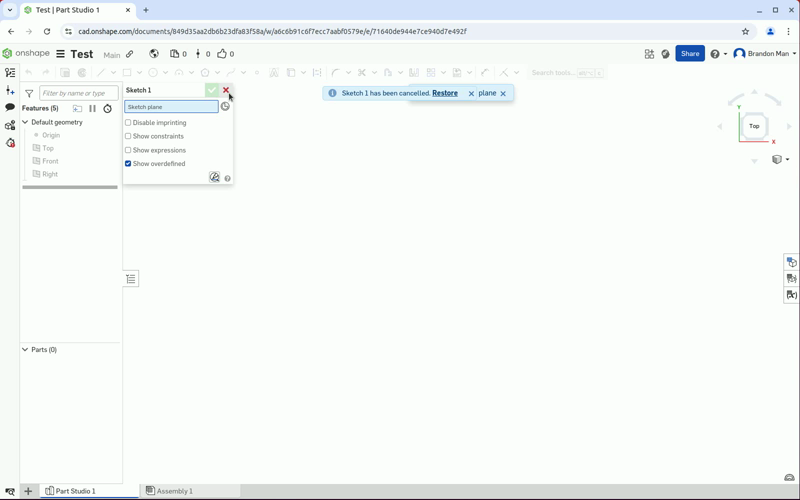
mouse_move(73, 150)
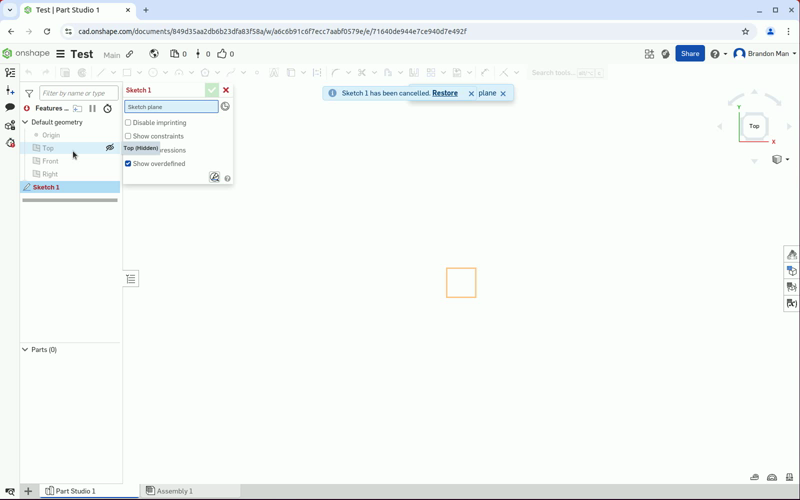
click(73, 150)
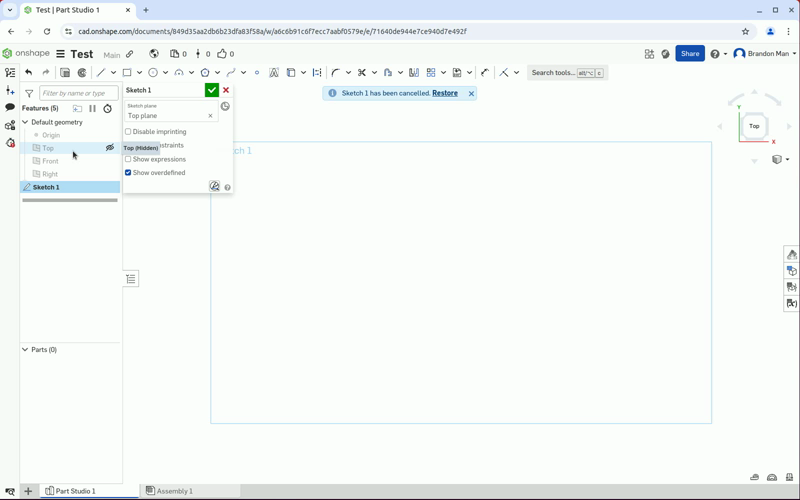
mouse_move(73, 352)
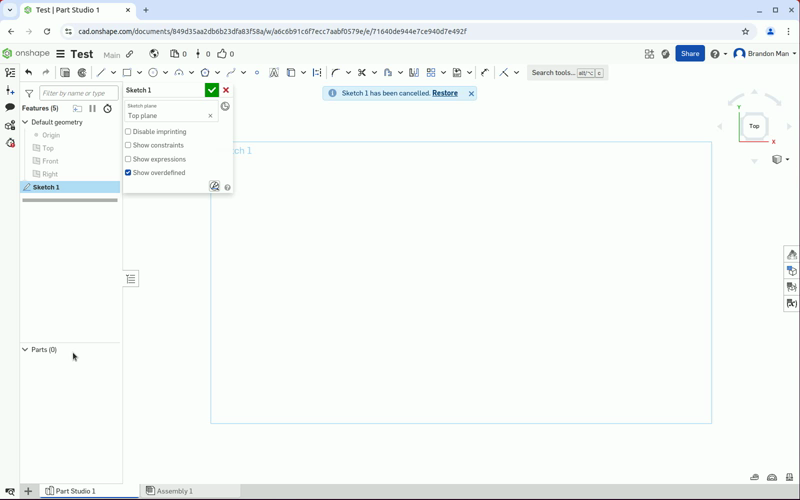
key(y)
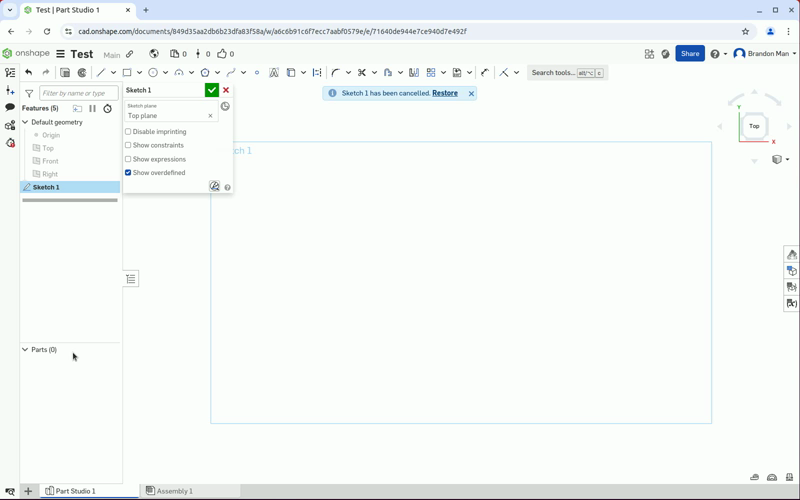
key(c)
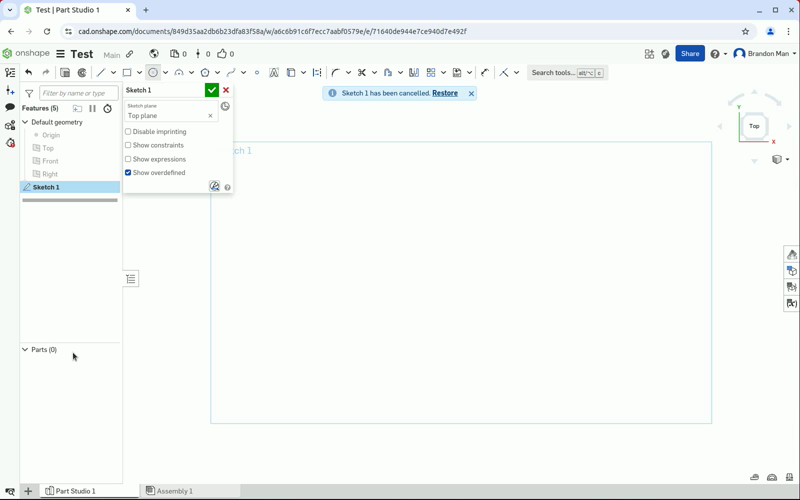
key_down(shift)
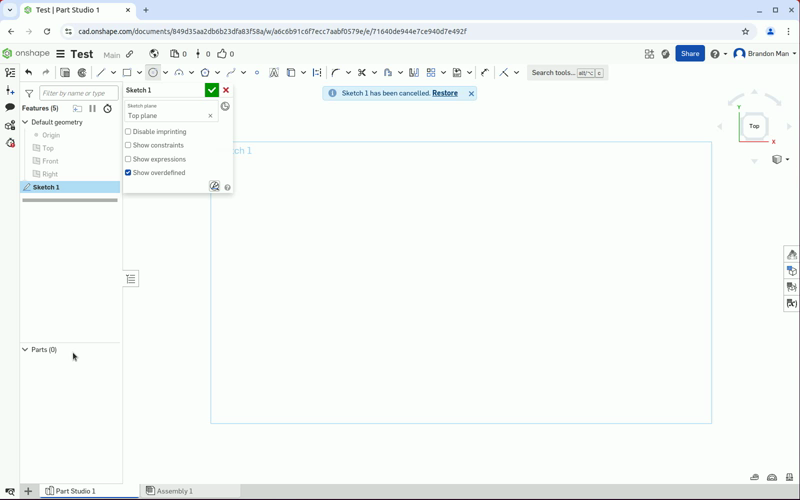
mouse_move(461, 282)
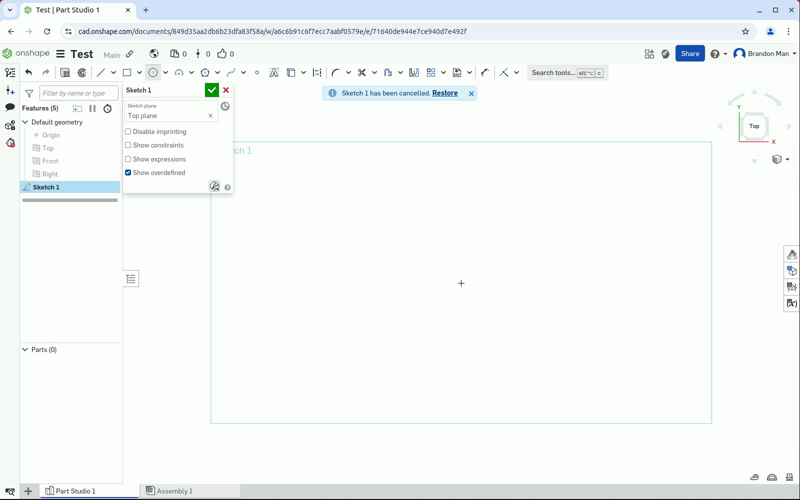
click(461, 282)
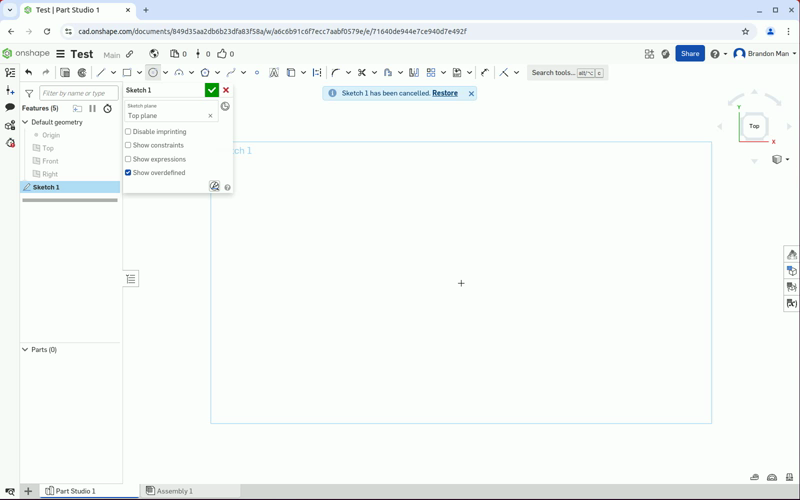
key_up(shift)
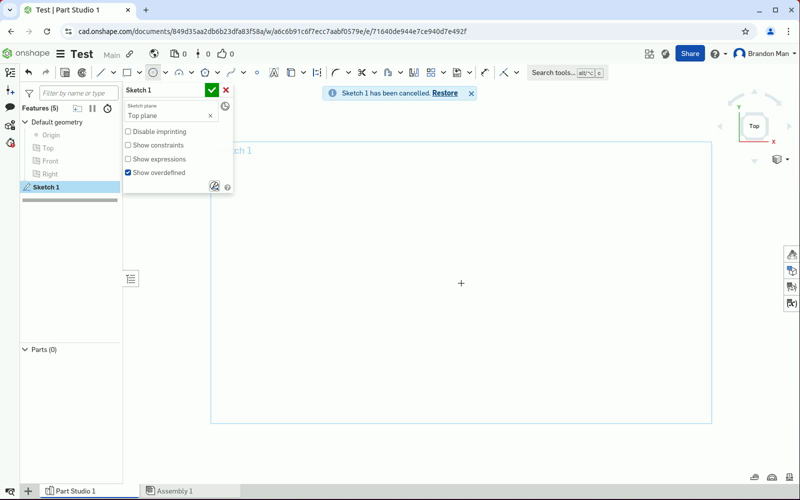
mouse_move(574, 282)
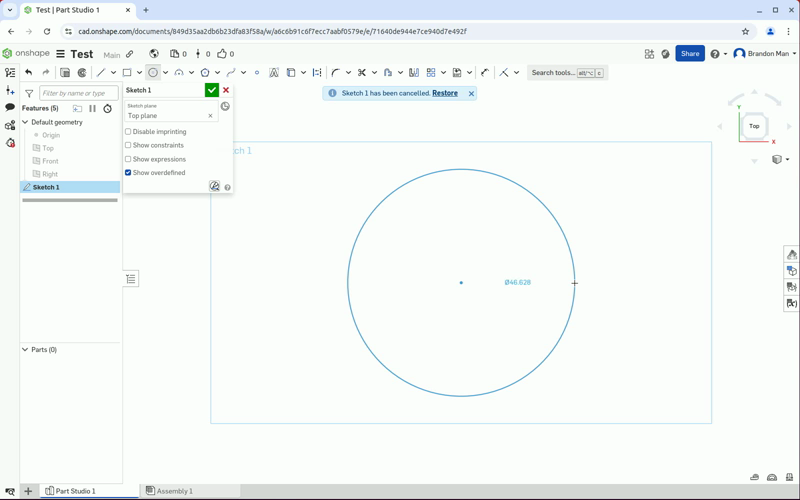
click(574, 282)
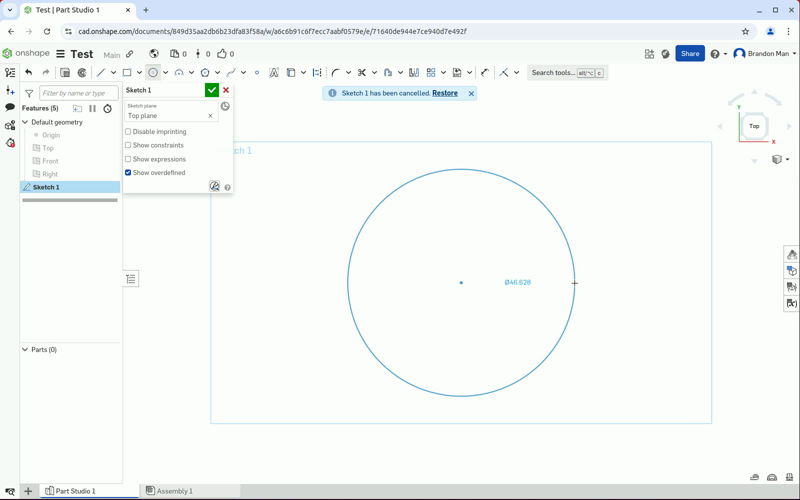
key(esc)
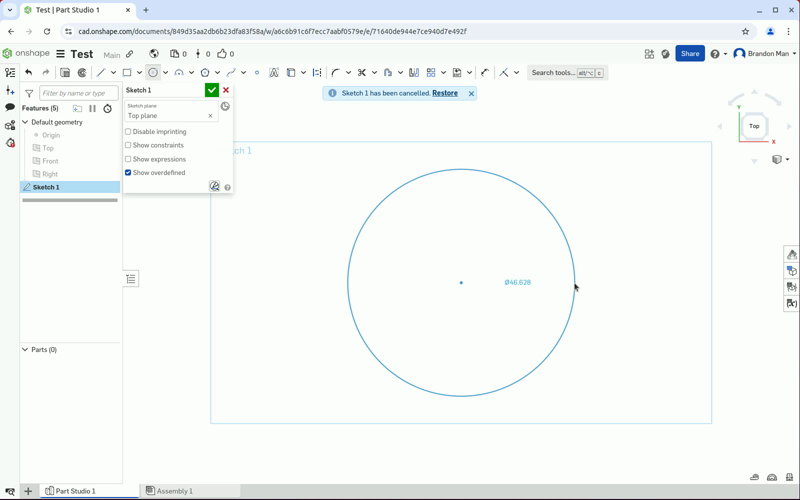
mouse_move(481, 316)
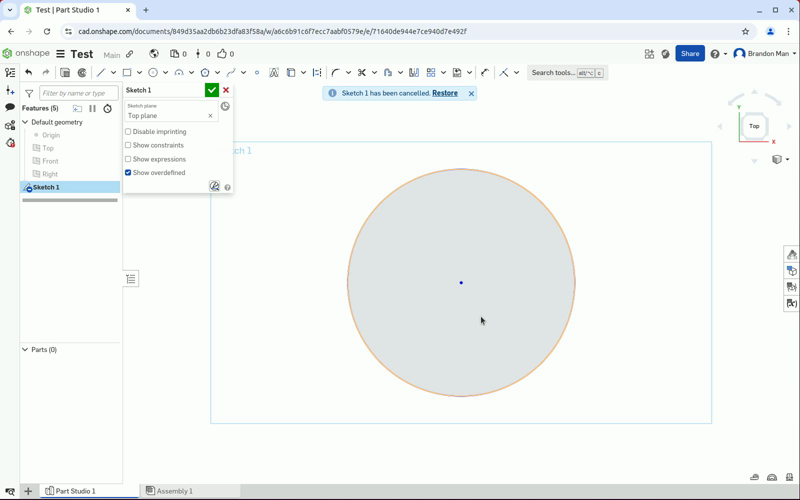
click(481, 316)
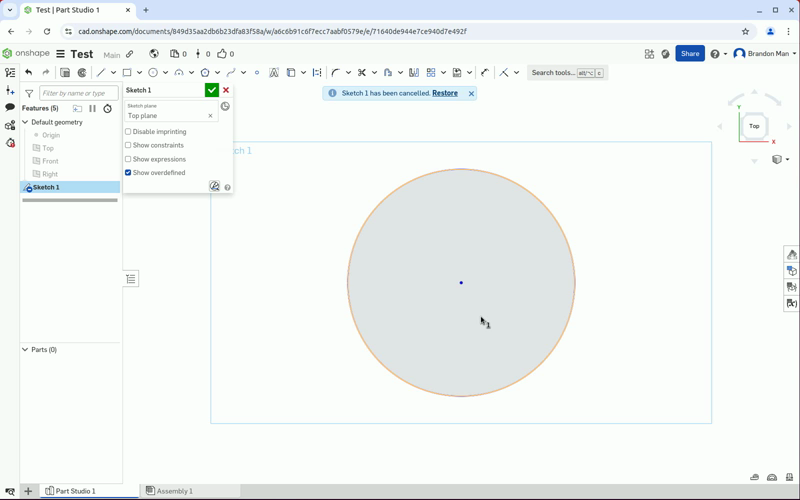
mouse_move(73, 352)
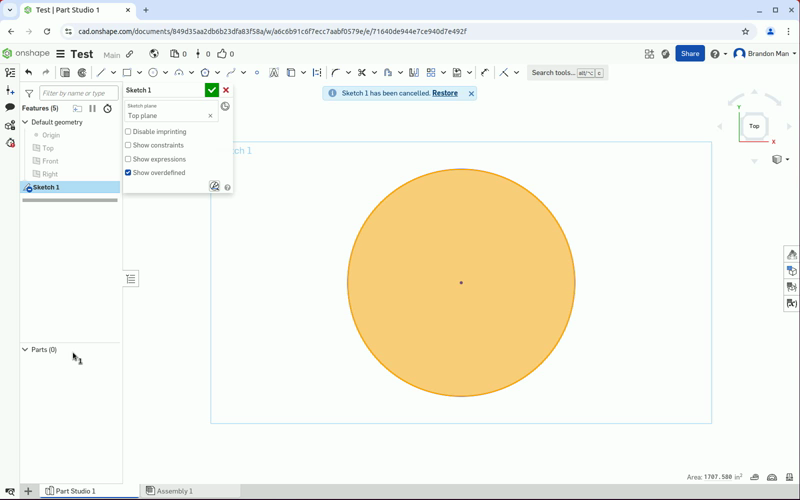
key(shift+y)
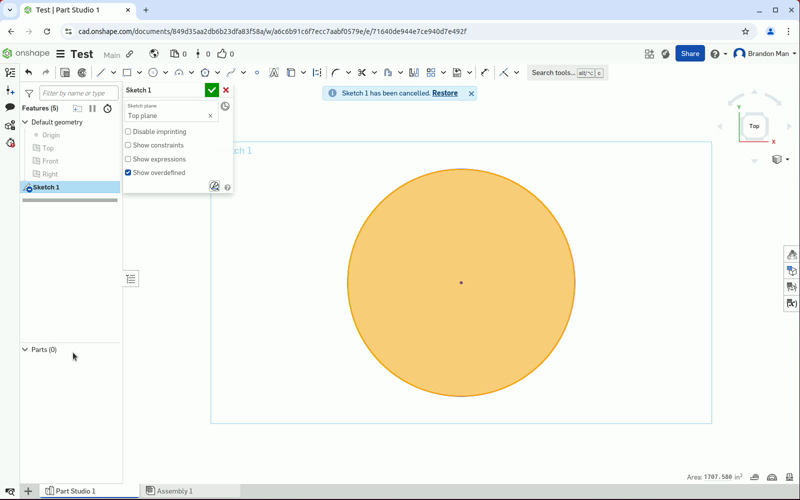
key(shift+e)
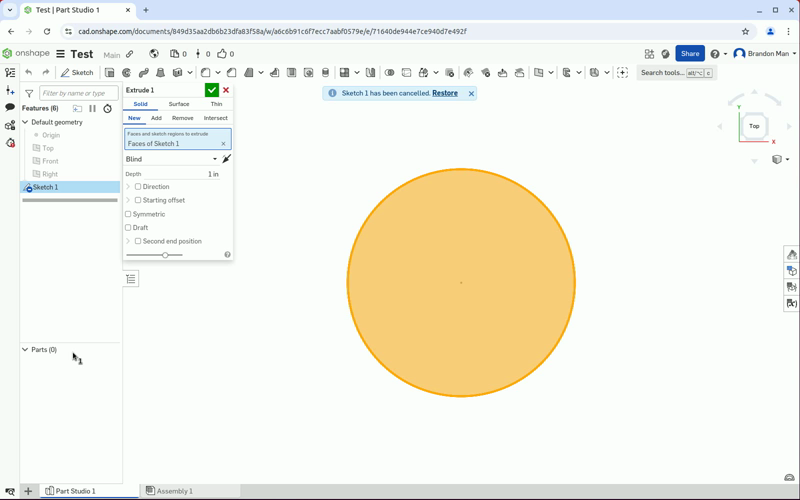
mouse_move(143, 106)
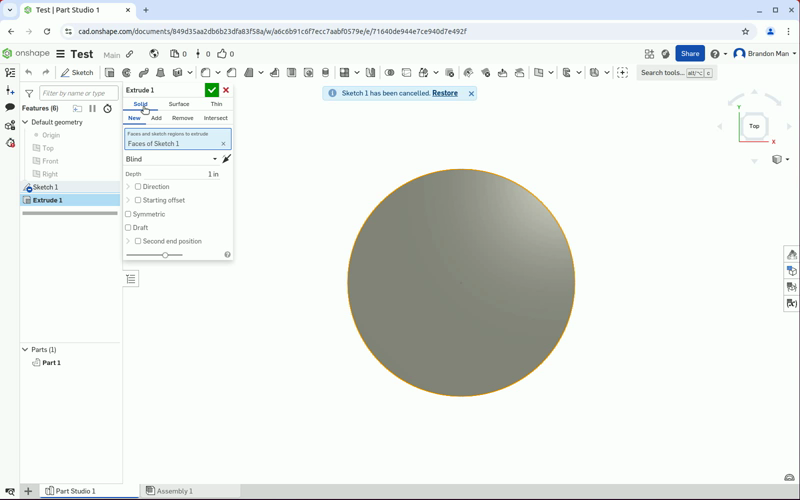
click(143, 106)
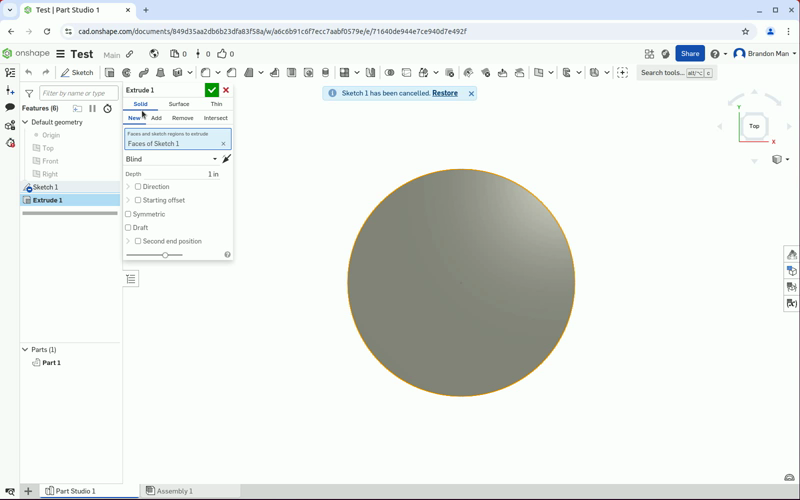
mouse_move(137, 120)
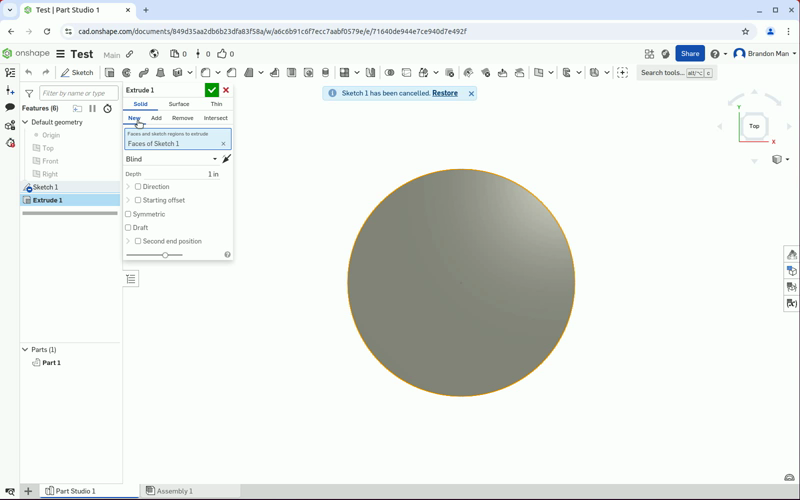
click(137, 120)
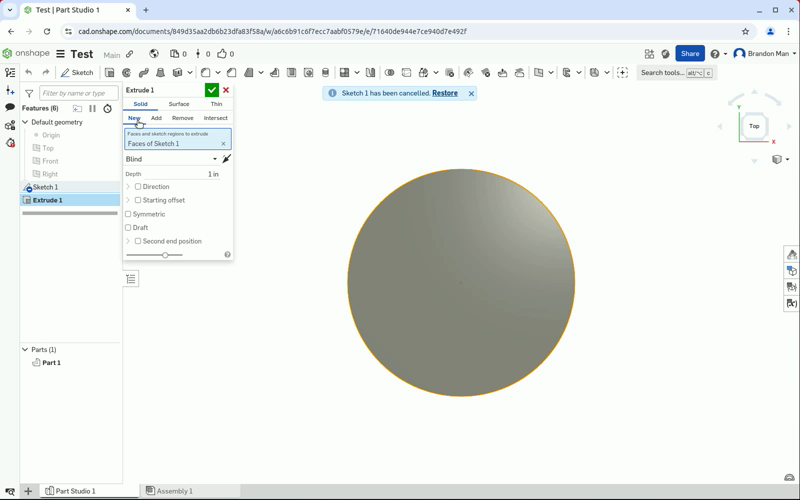
key(tab, 4)
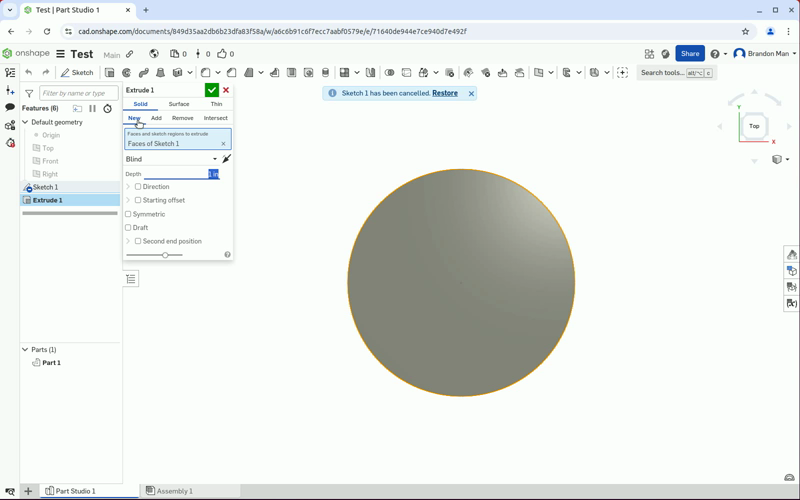
text(18.535)
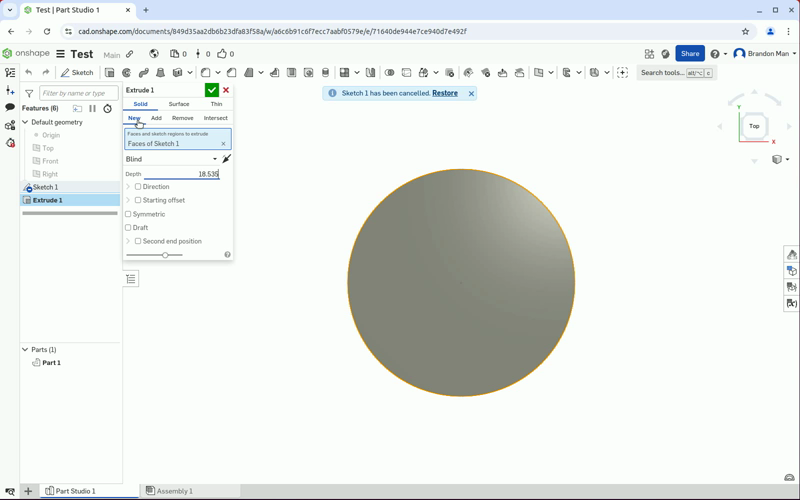
key(enter)
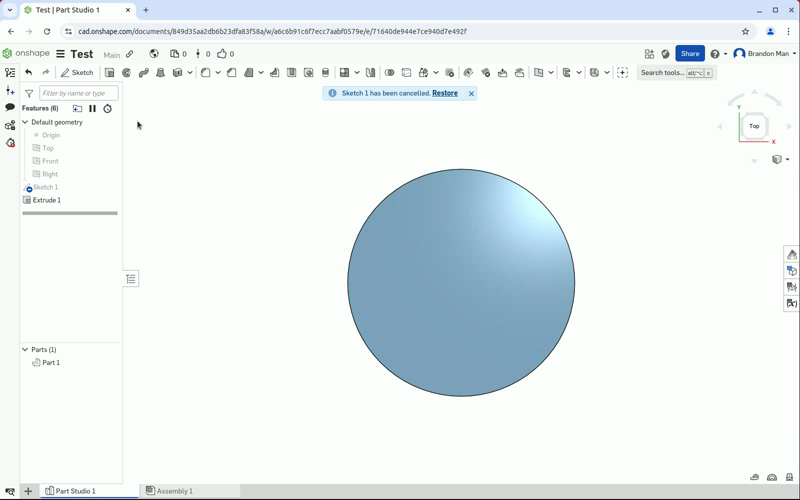
key(shift+h)
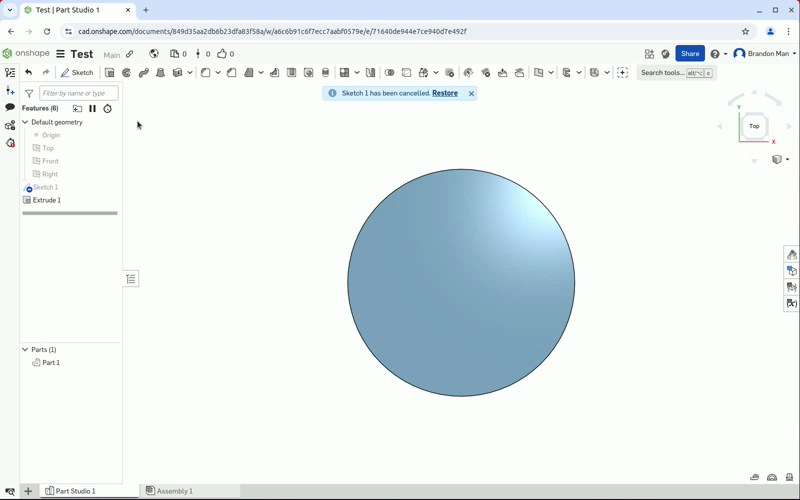
key(shift+h)
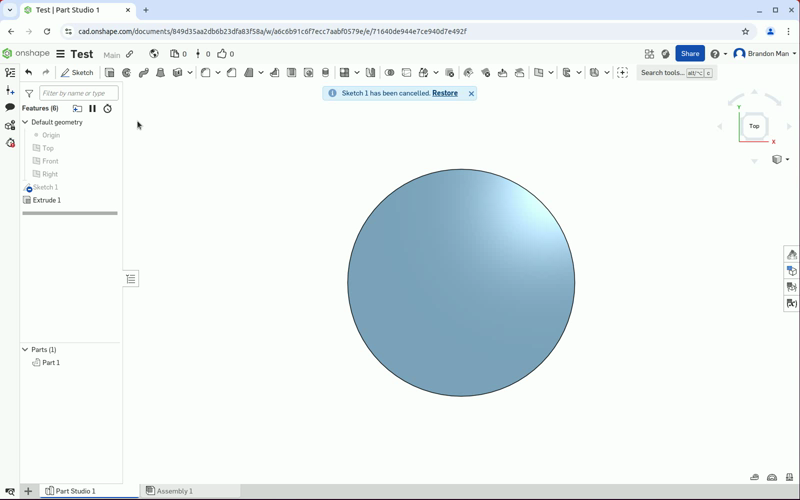
mouse_move(73, 189)
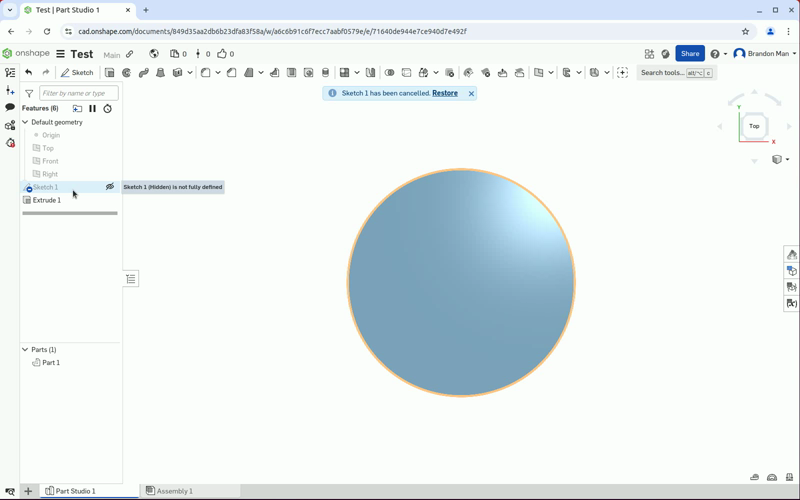
click(73, 189)
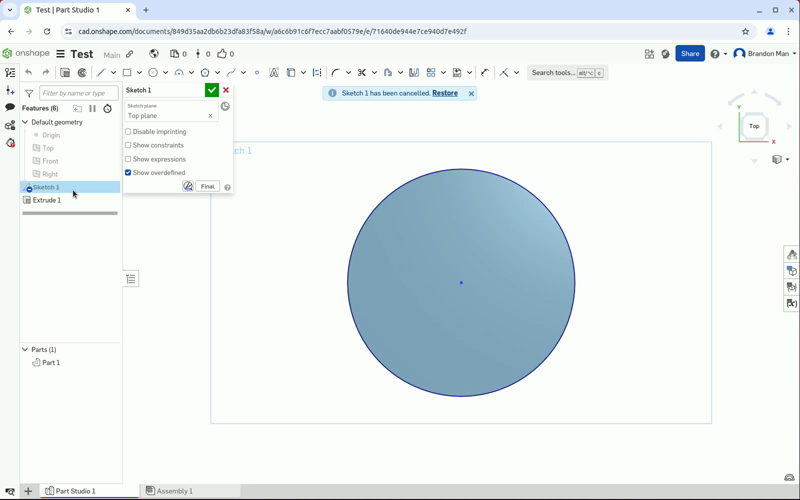
mouse_move(229, 92)
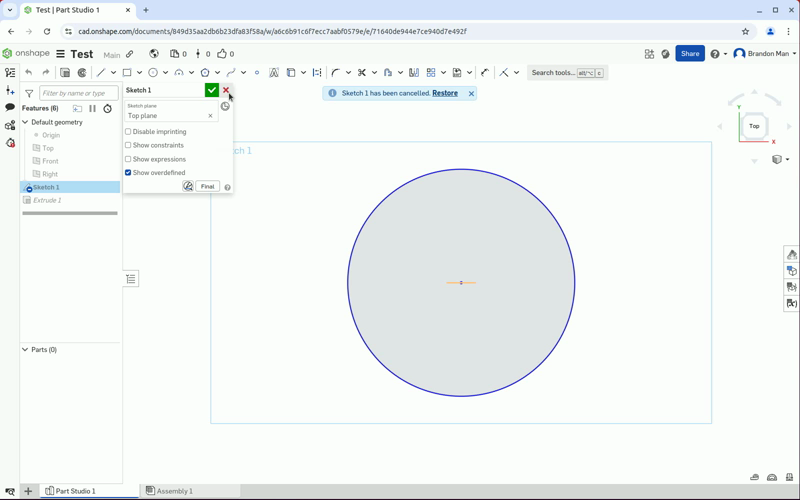
click(229, 92)
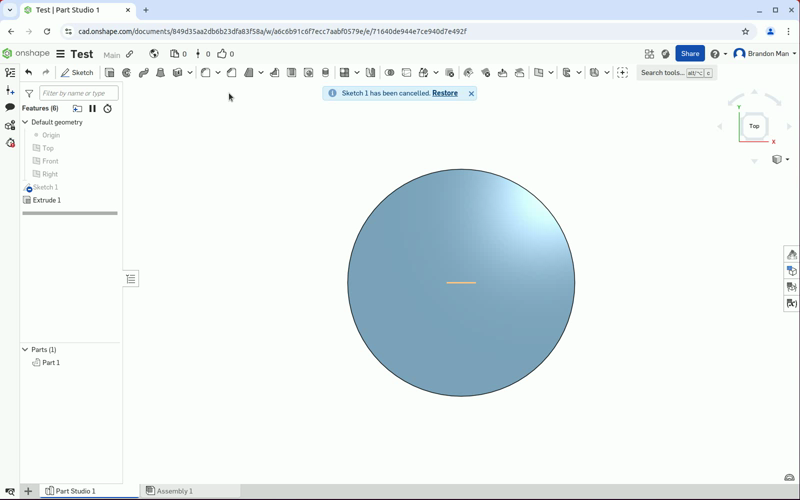
mouse_move(541, 75)
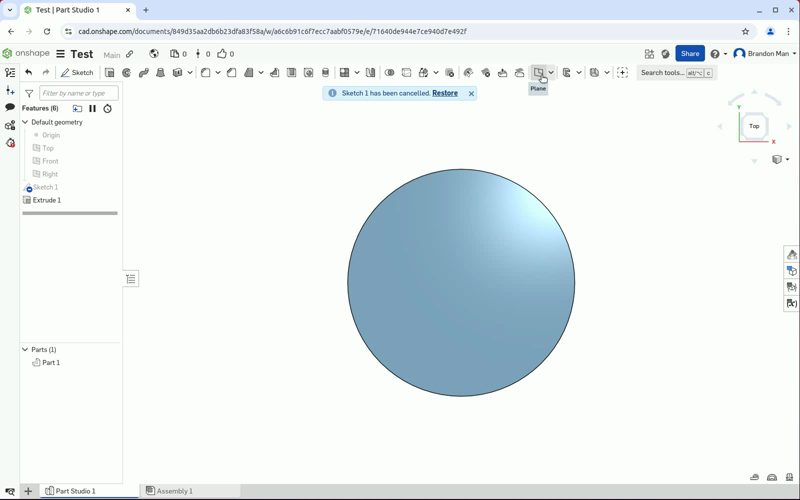
click(541, 75)
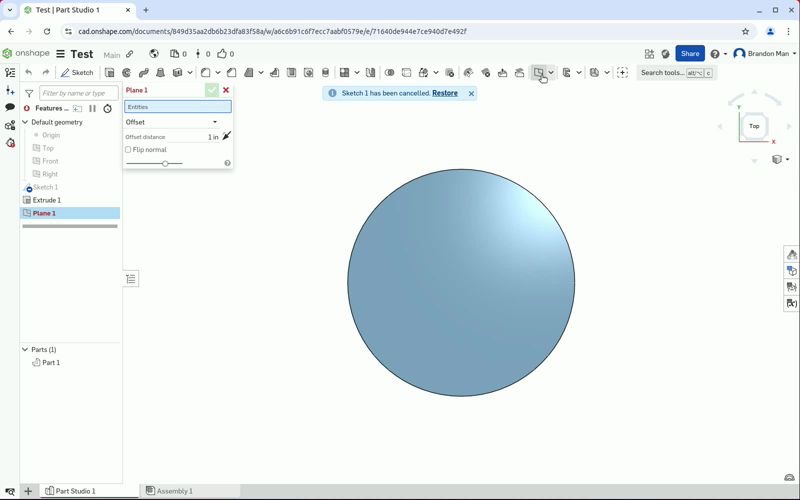
mouse_move(73, 150)
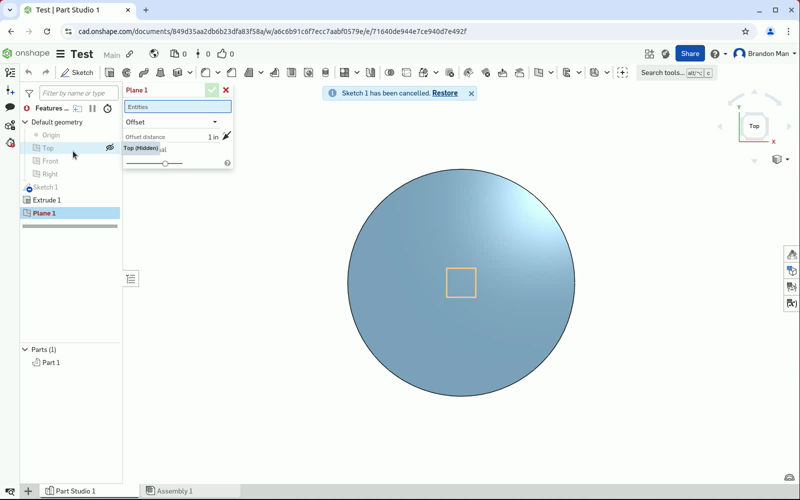
click(73, 150)
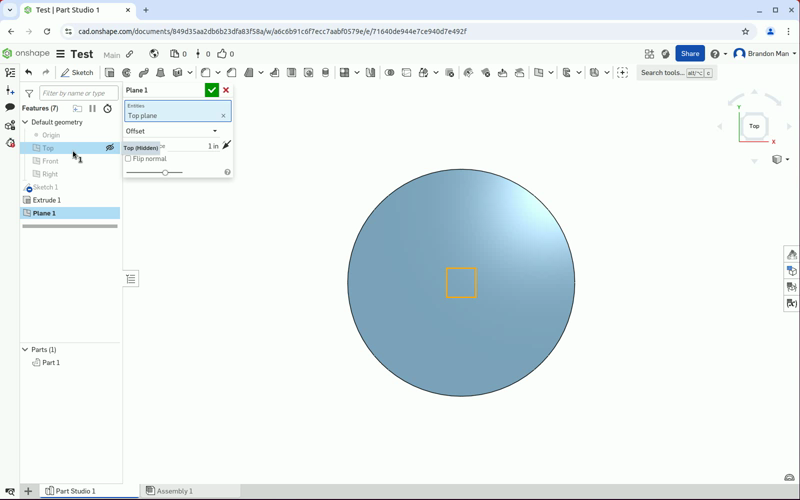
key(tab, 2)
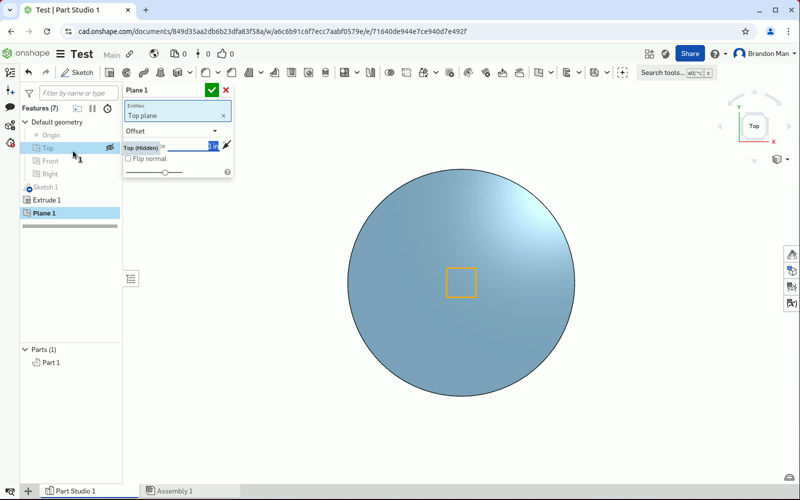
text(18.548)
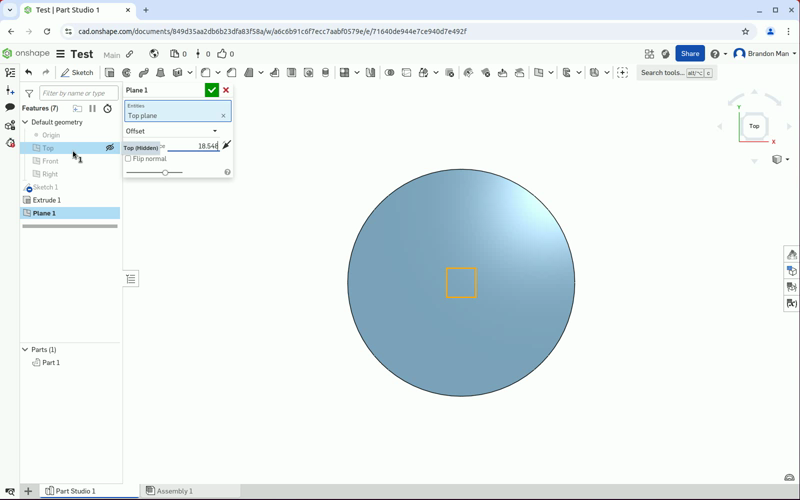
key(enter, 2)
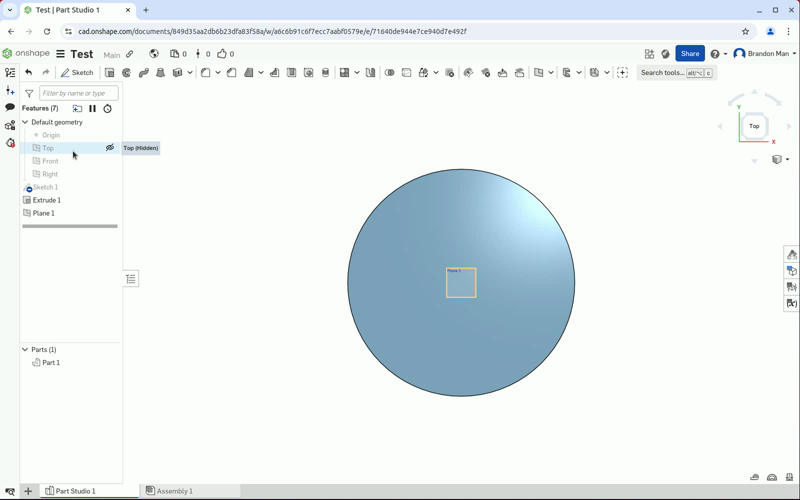
key(shift+s)
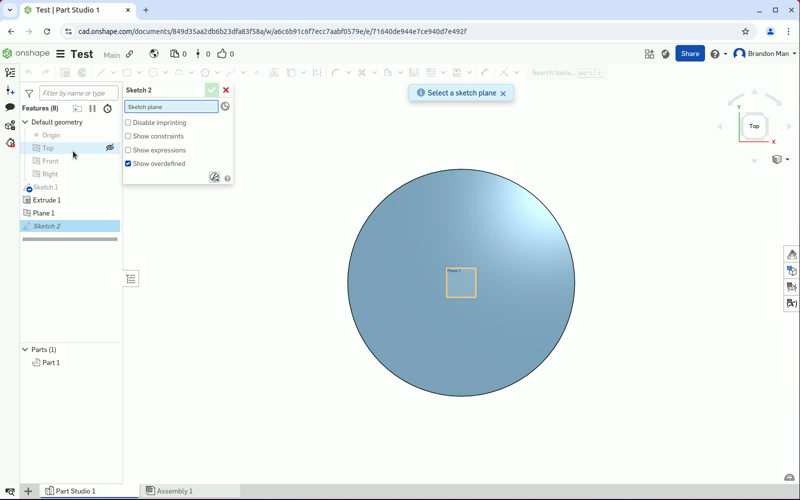
mouse_move(73, 215)
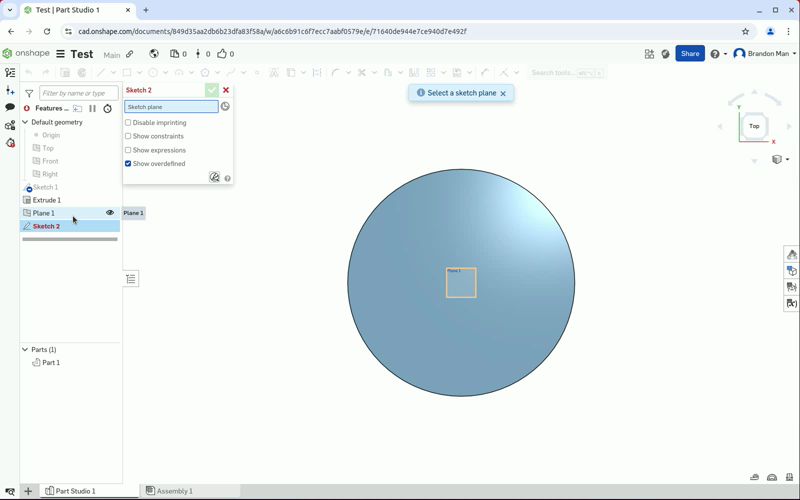
click(73, 215)
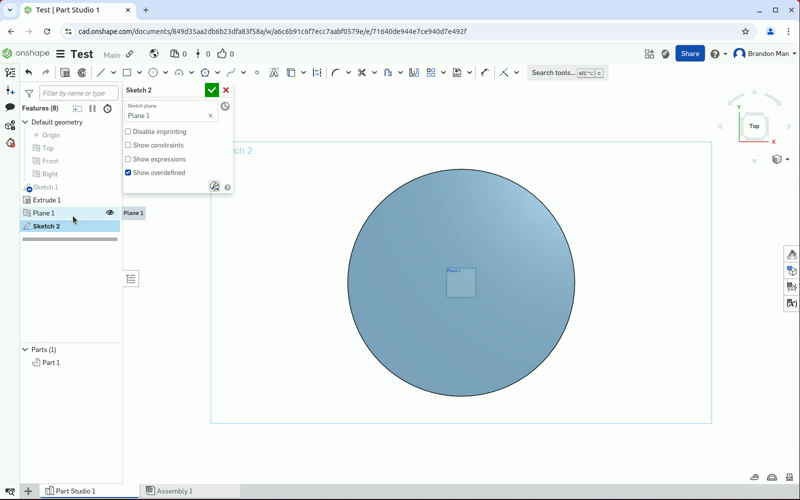
mouse_move(73, 352)
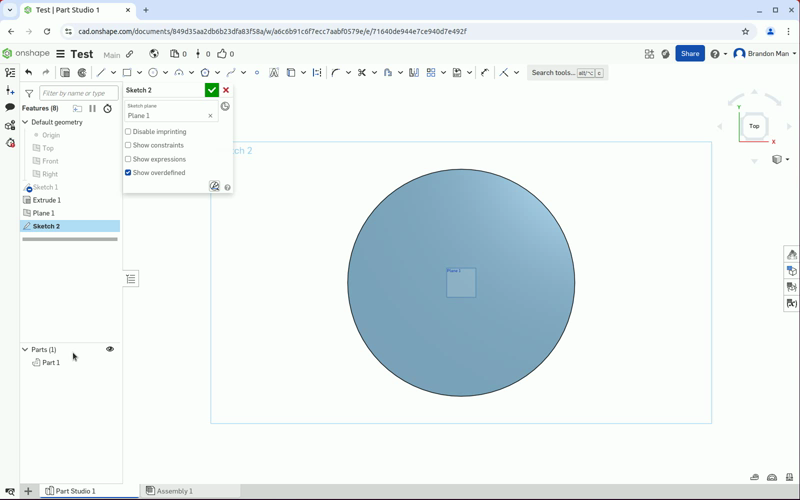
key(y)
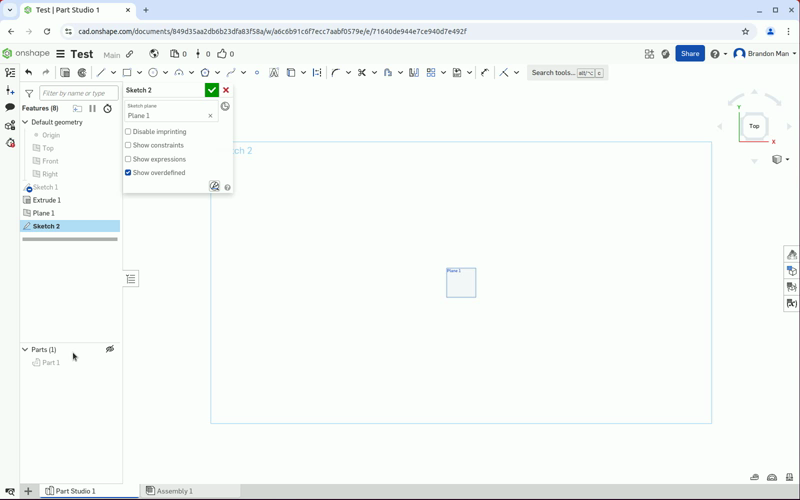
key(c)
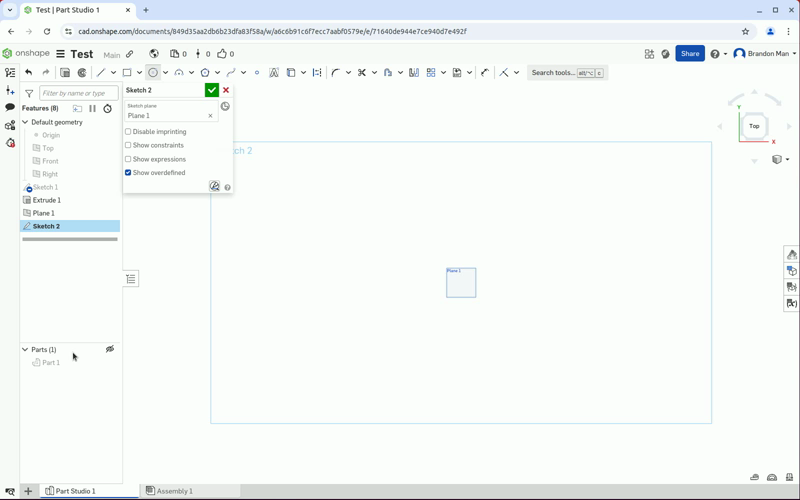
key_down(shift)
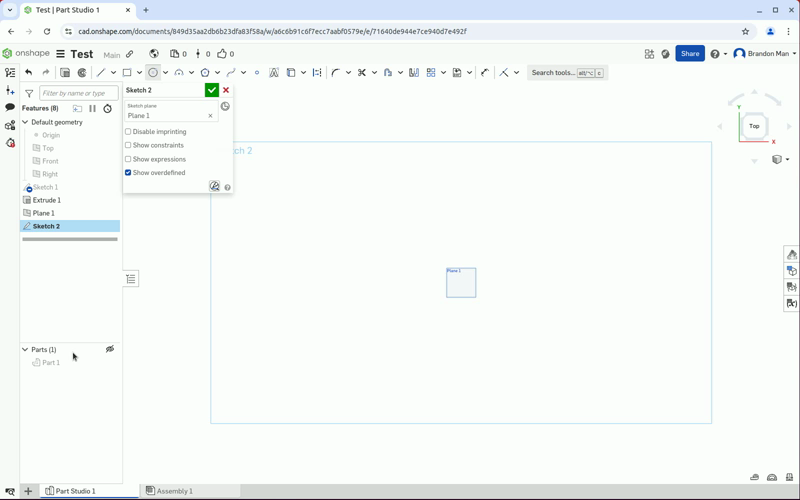
mouse_move(461, 282)
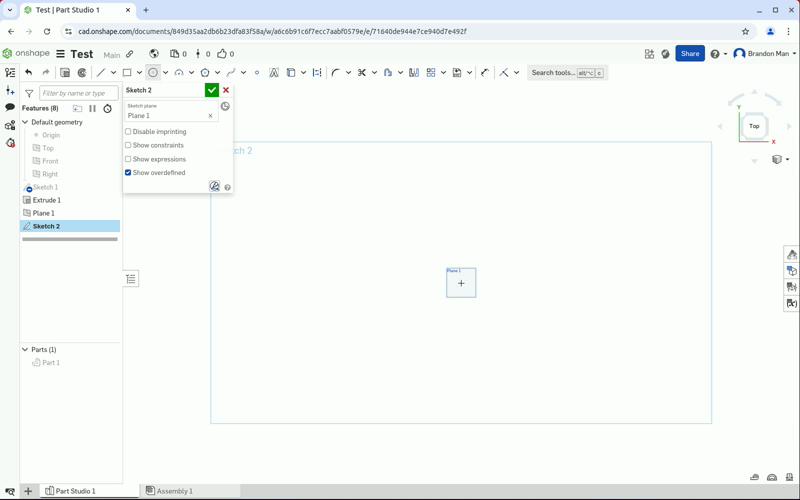
click(461, 282)
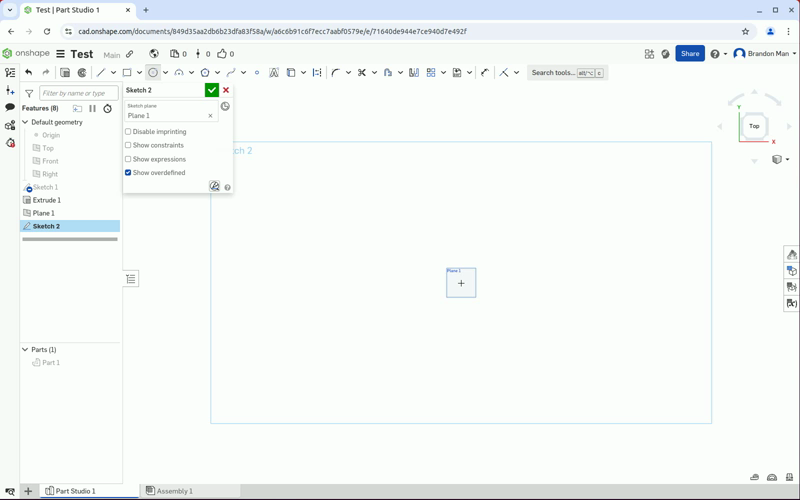
key_up(shift)
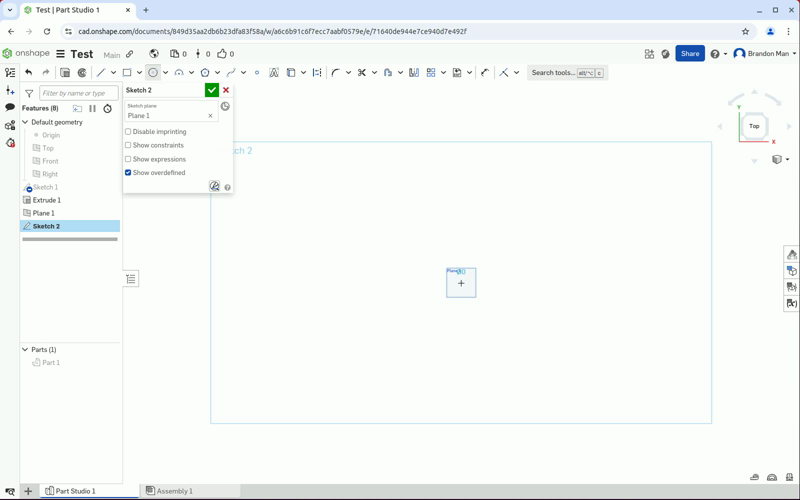
mouse_move(516, 282)
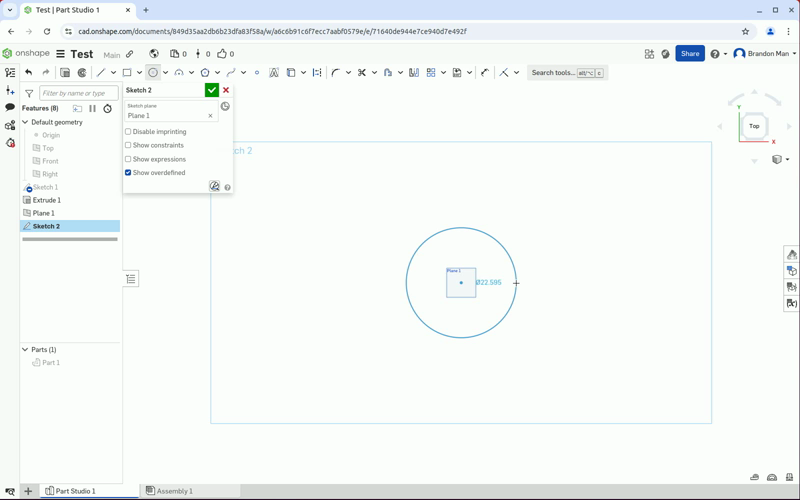
click(516, 282)
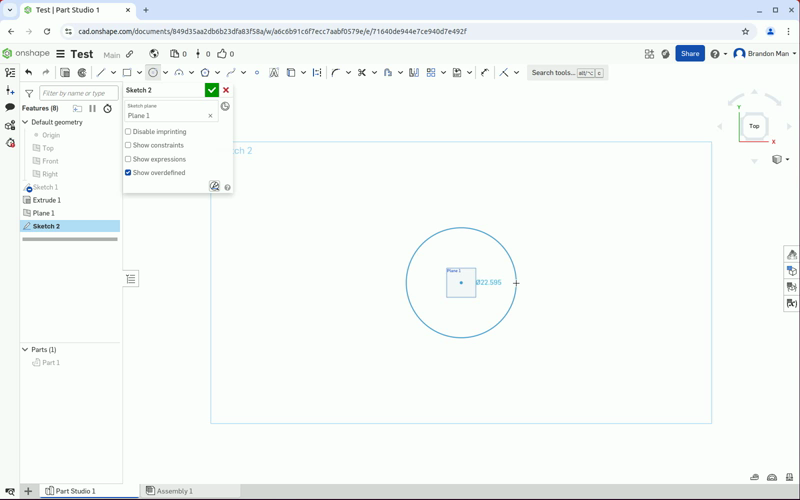
key(esc)
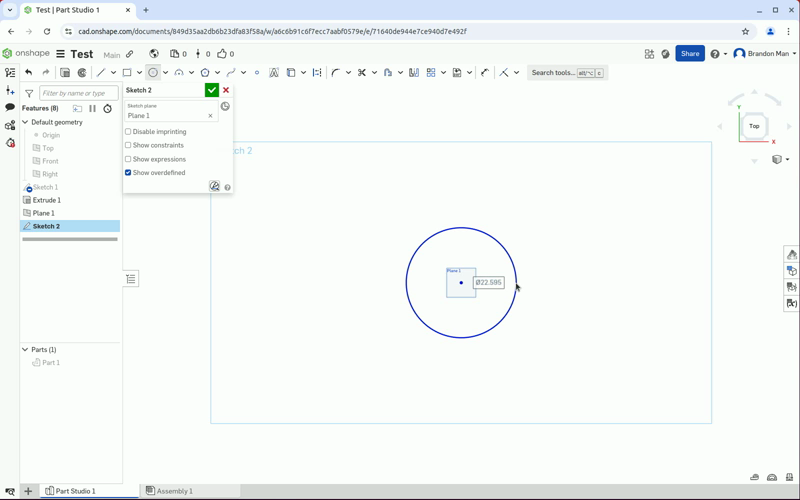
mouse_move(468, 305)
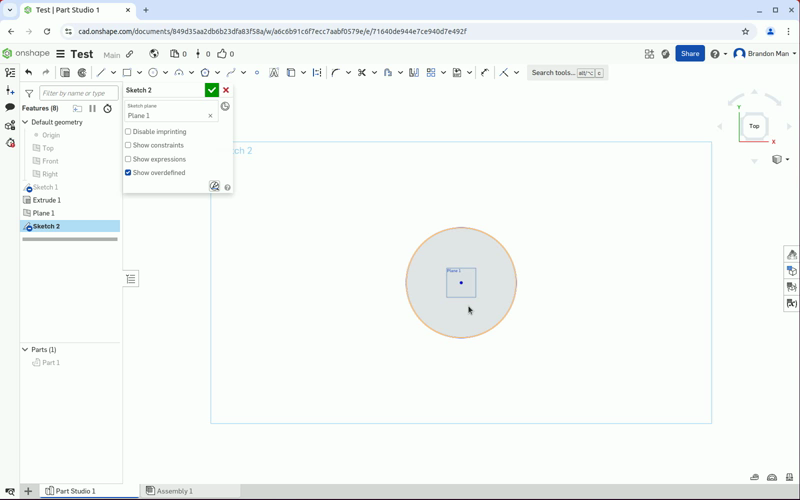
click(468, 305)
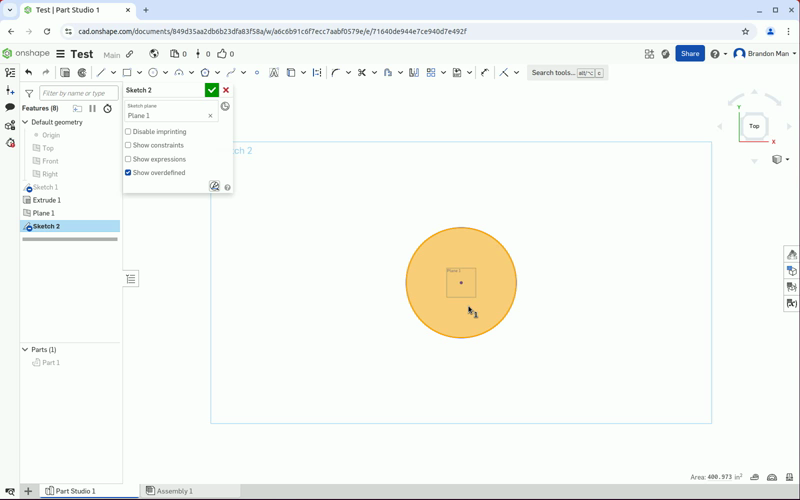
mouse_move(73, 352)
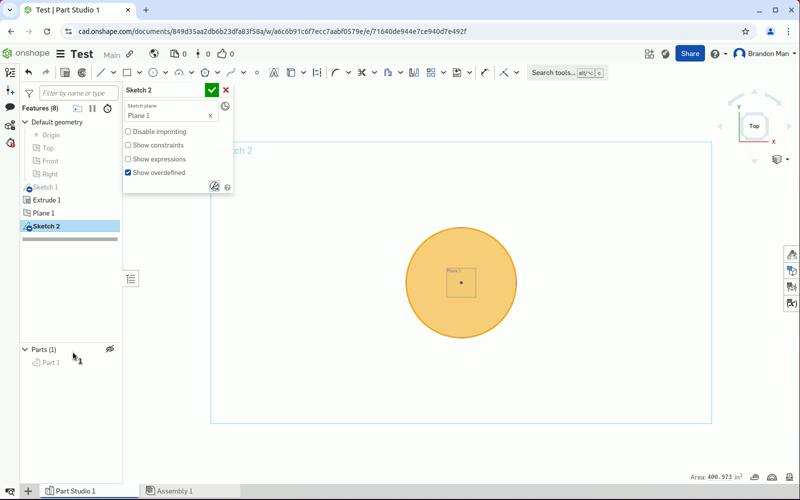
key(shift+y)
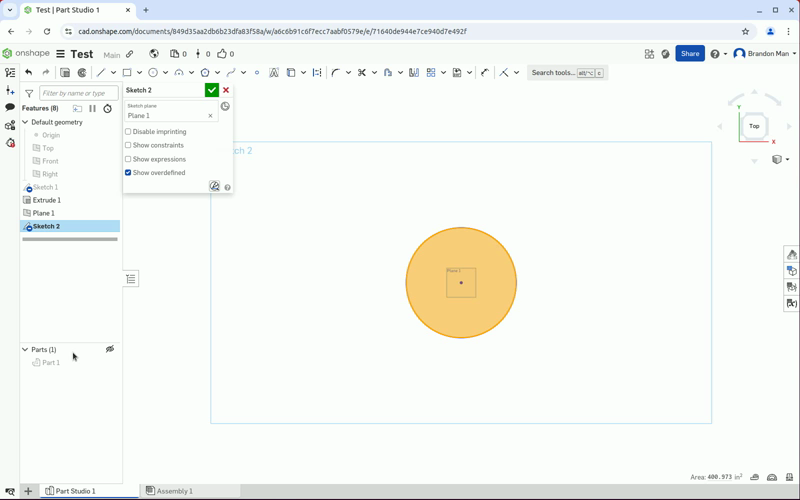
key(shift+e)
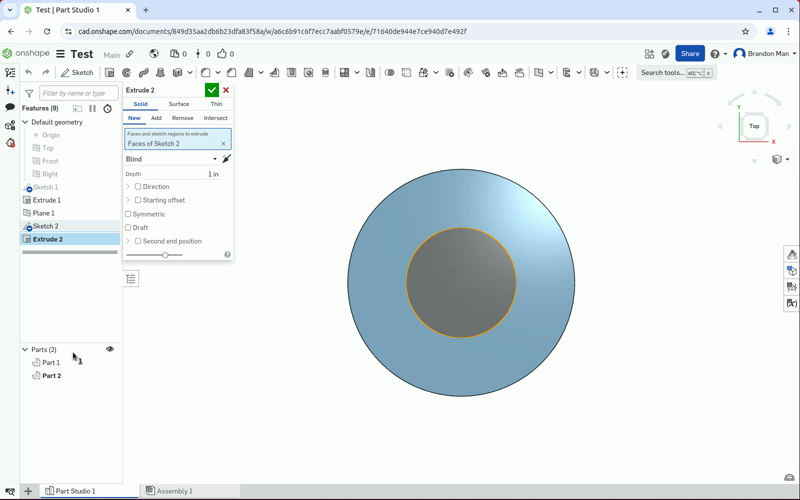
mouse_move(143, 106)
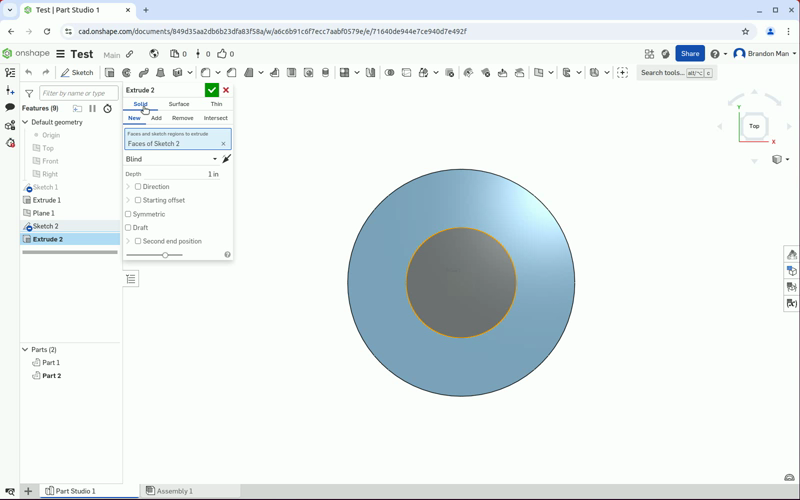
click(143, 106)
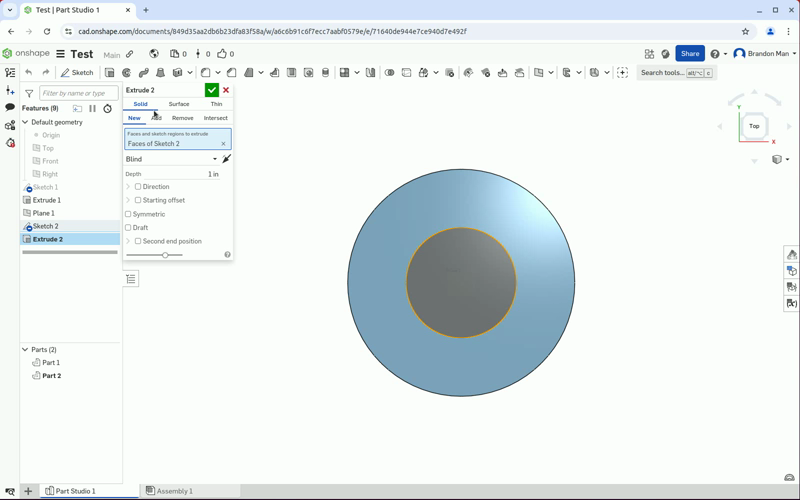
mouse_move(186, 120)
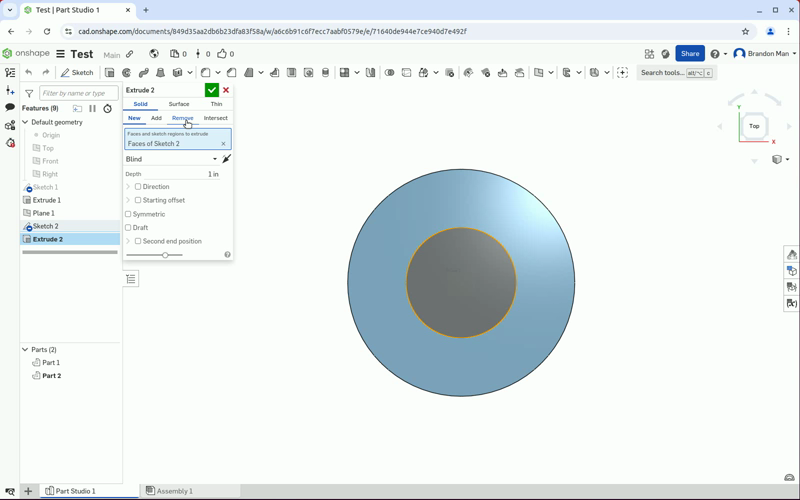
click(186, 120)
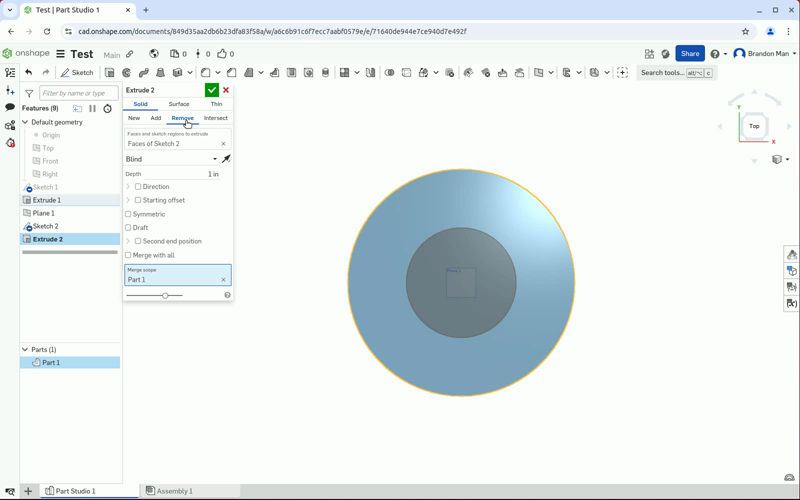
key(tab, 4)
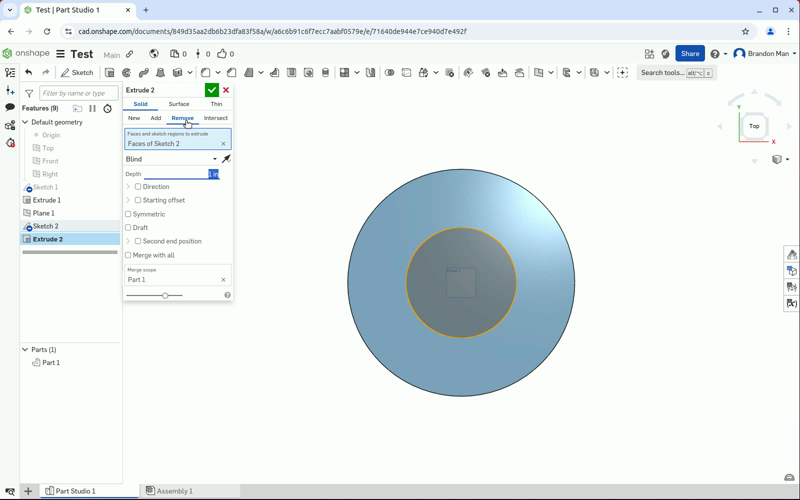
text(14.683)
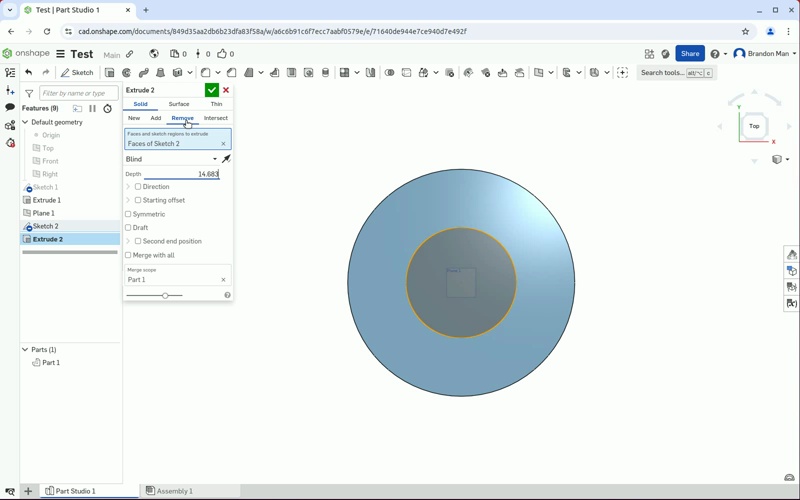
key(tab, 6)
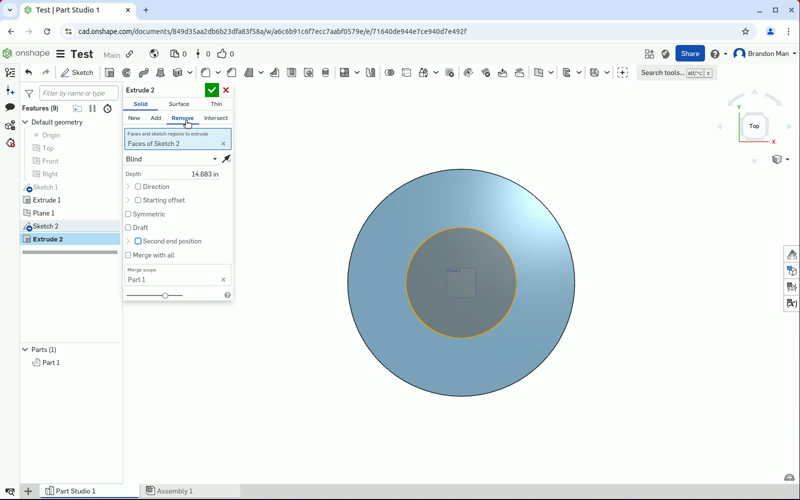
key(space)
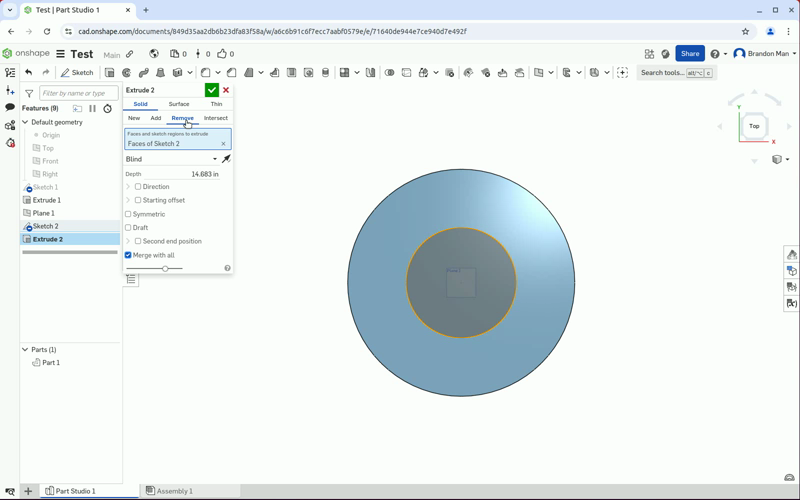
key(enter)
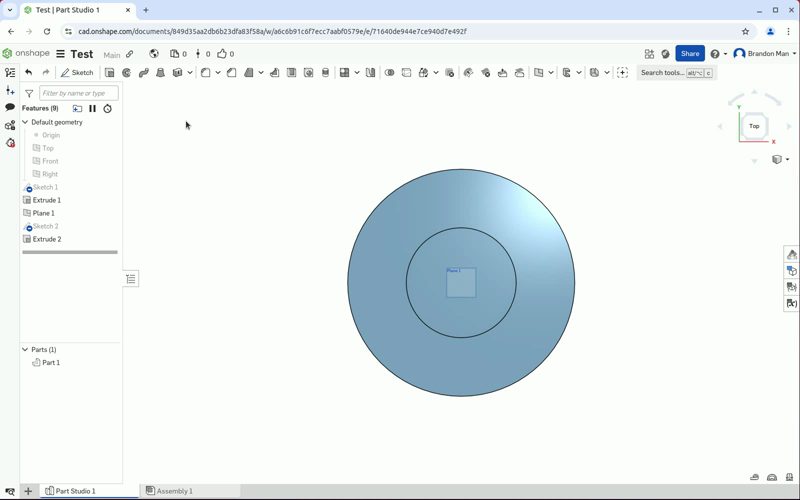
key(shift+h)
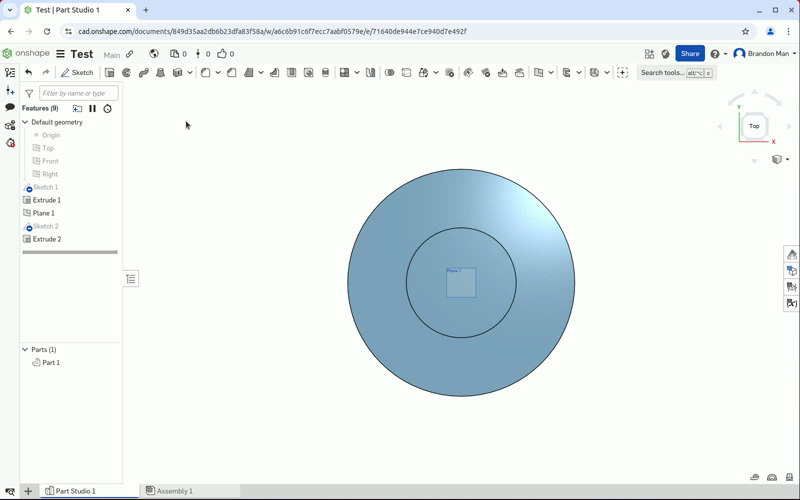
key(shift+h)
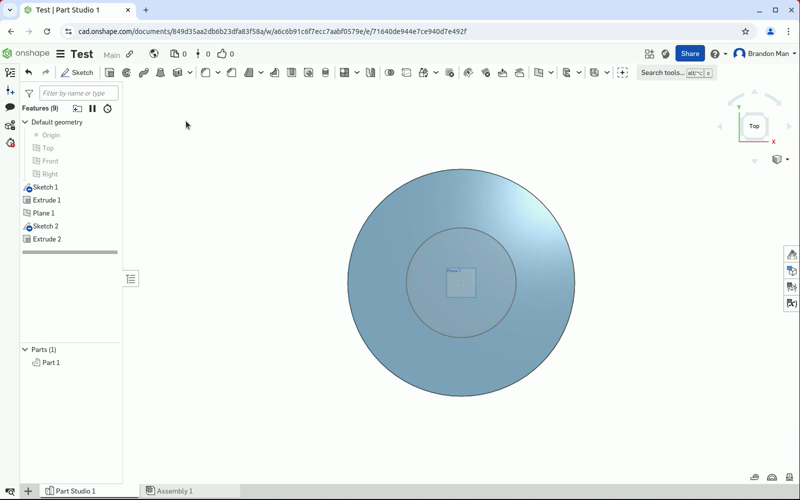
key(shift+7)
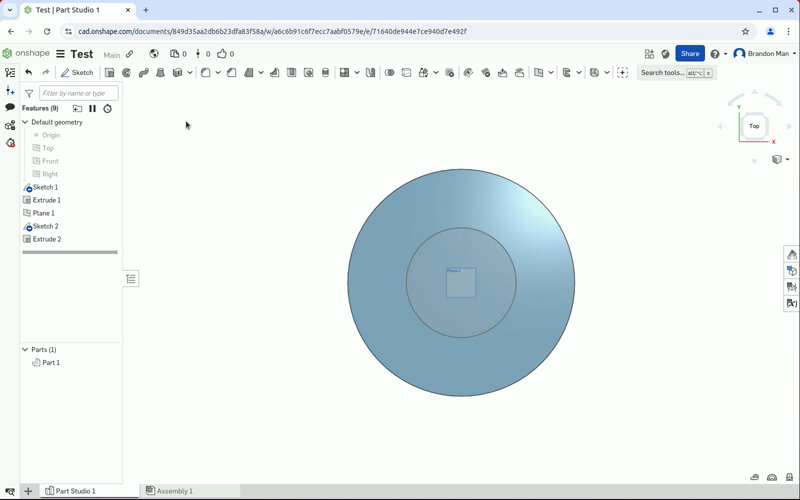
key(up, 3)
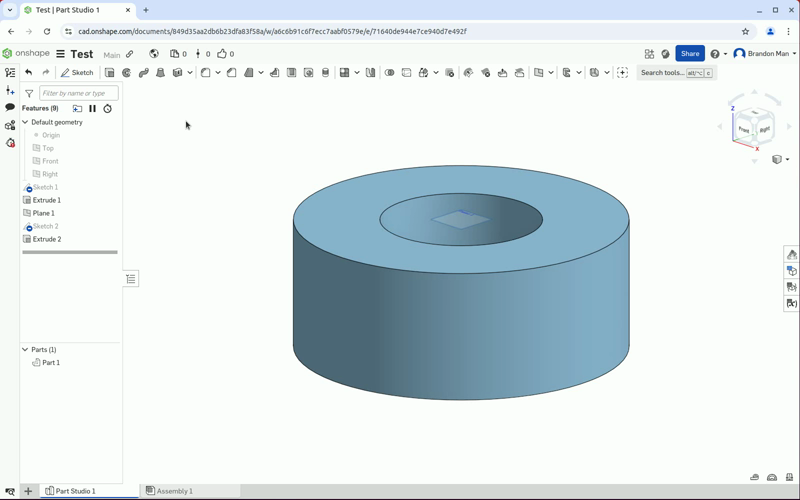
key(left, 3)
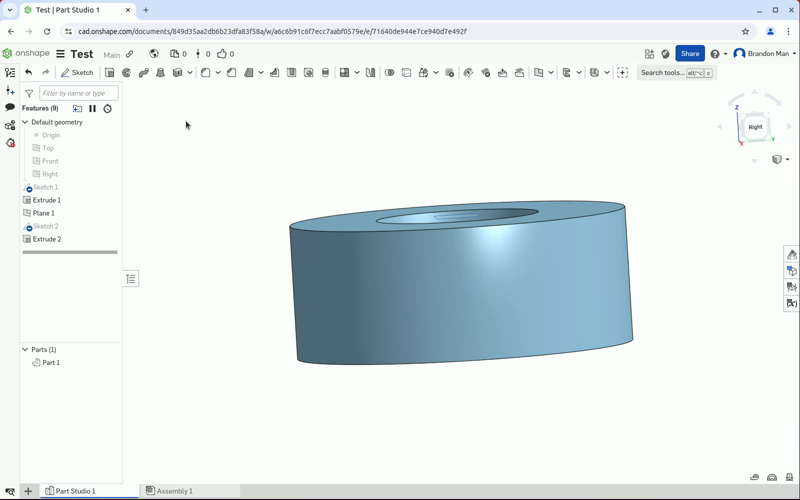
key(right, 3)
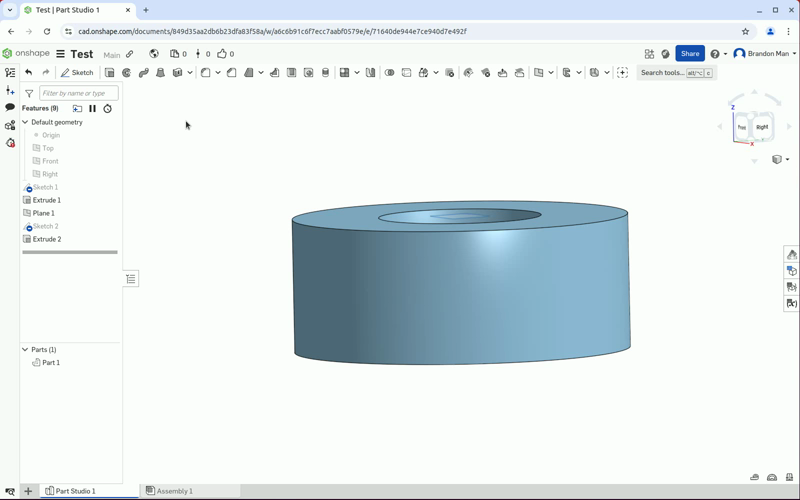
key(down, 3)
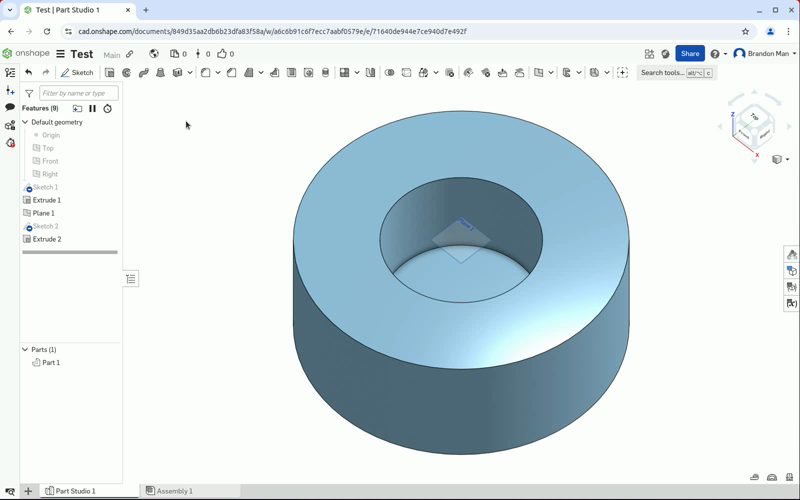
mouse_move(73, 189)
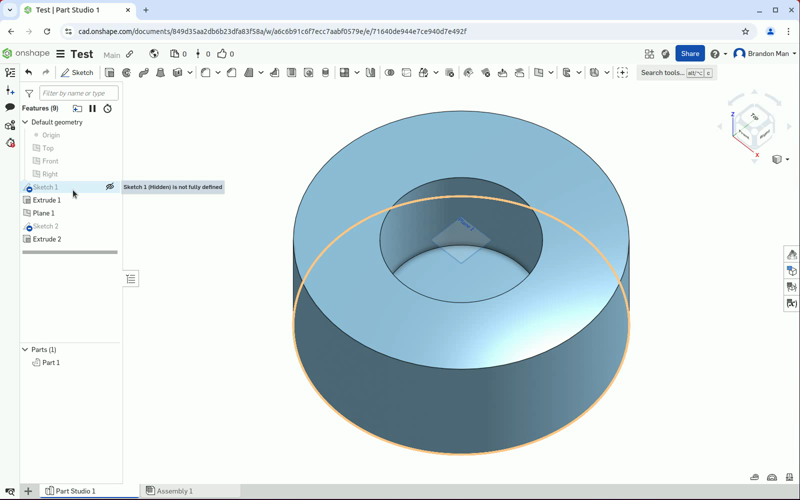
click(73, 189)